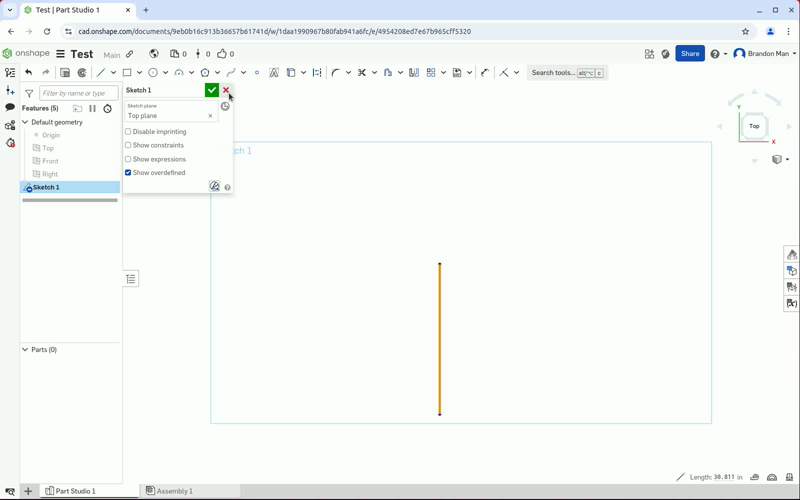
key(shift+h)
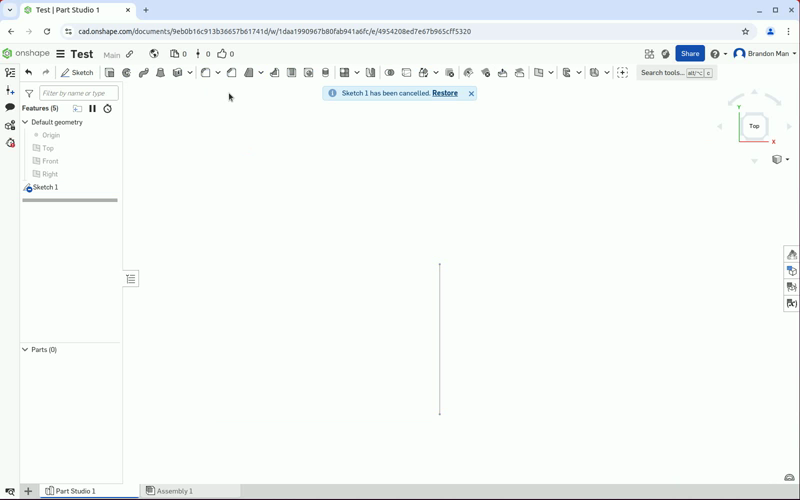
key(shift+s)
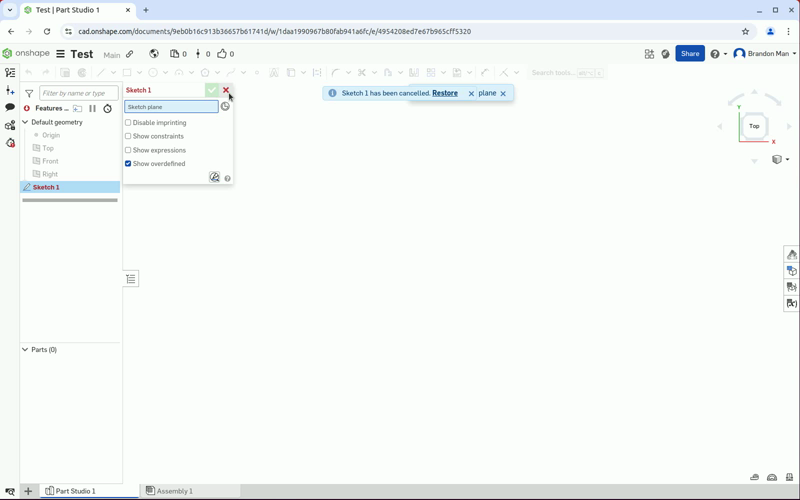
mouse_move(73, 150)
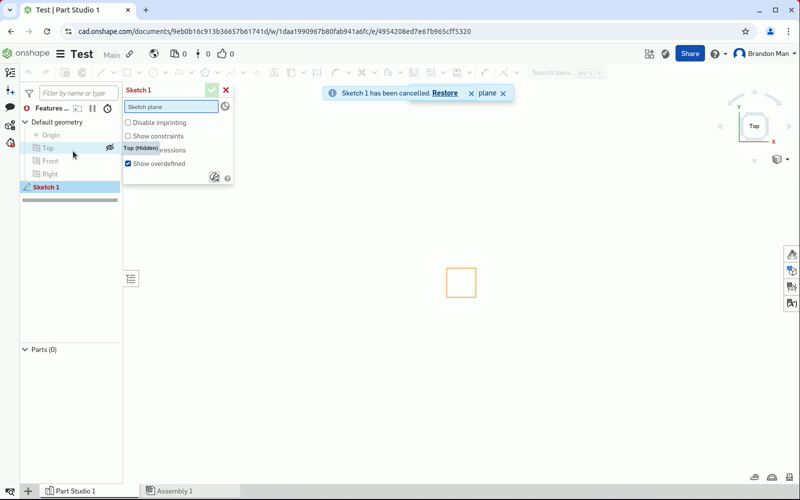
click(73, 150)
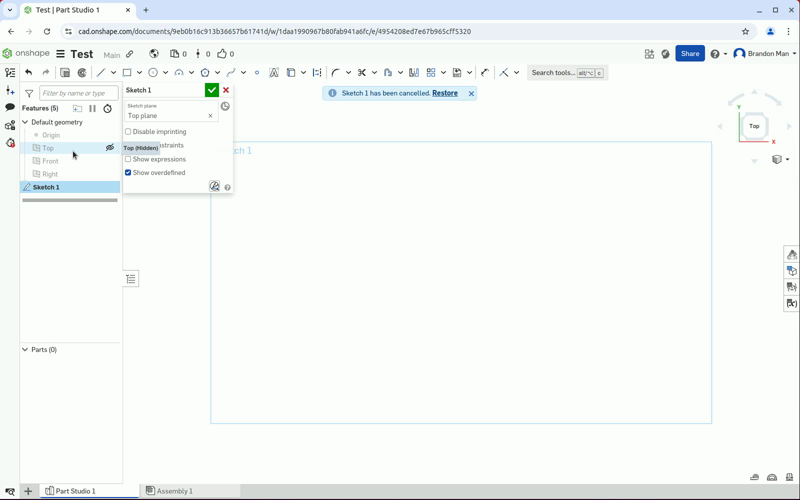
mouse_move(73, 352)
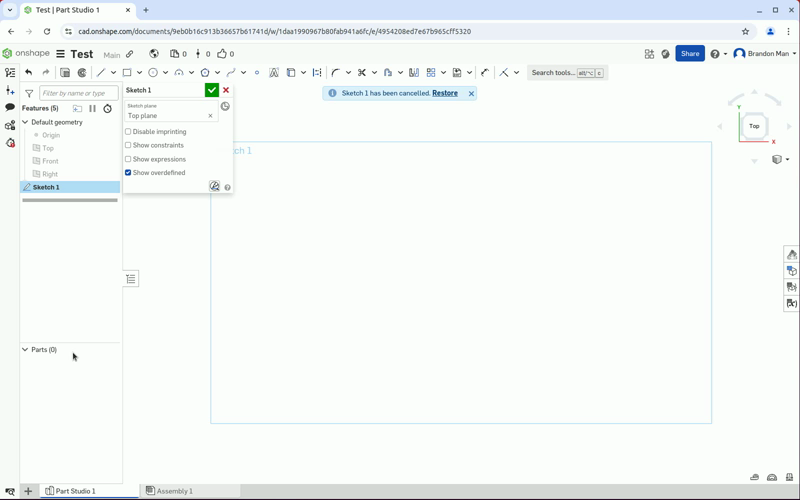
key(y)
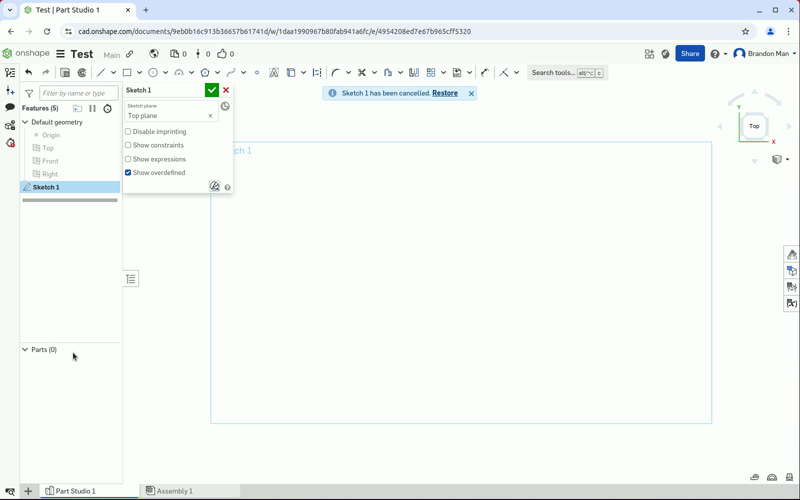
key(c)
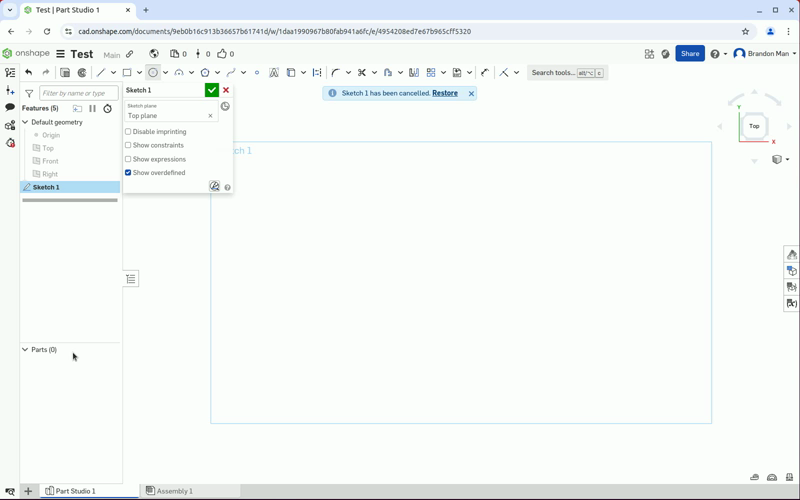
key_down(shift)
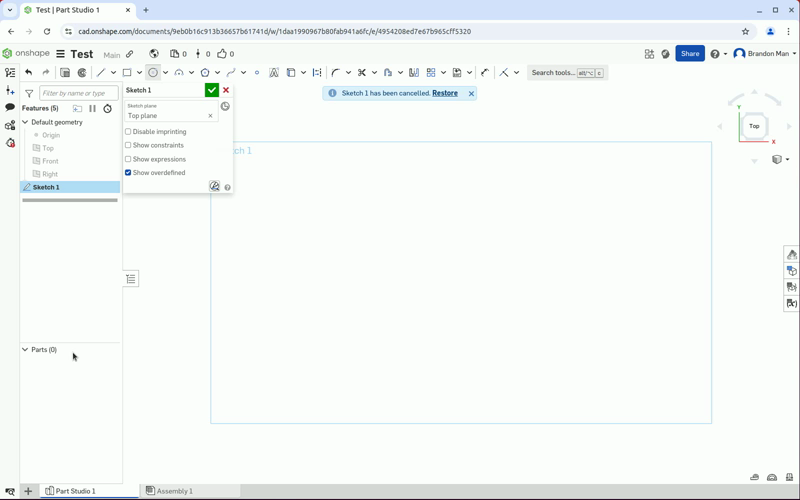
mouse_move(461, 282)
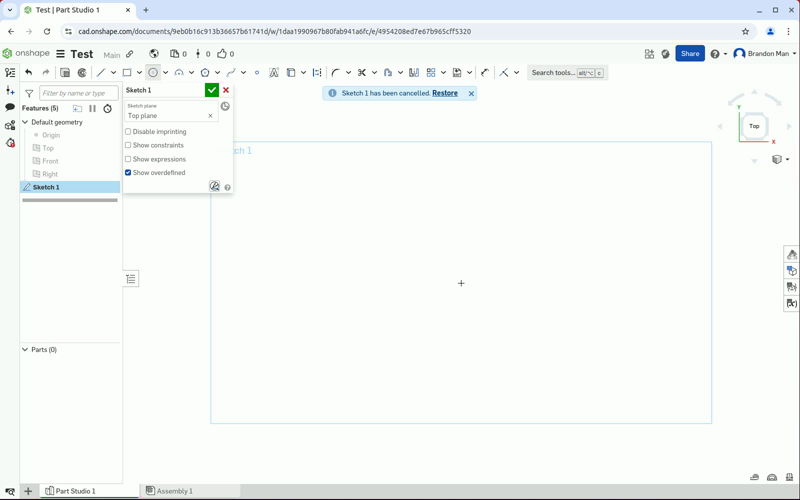
click(461, 282)
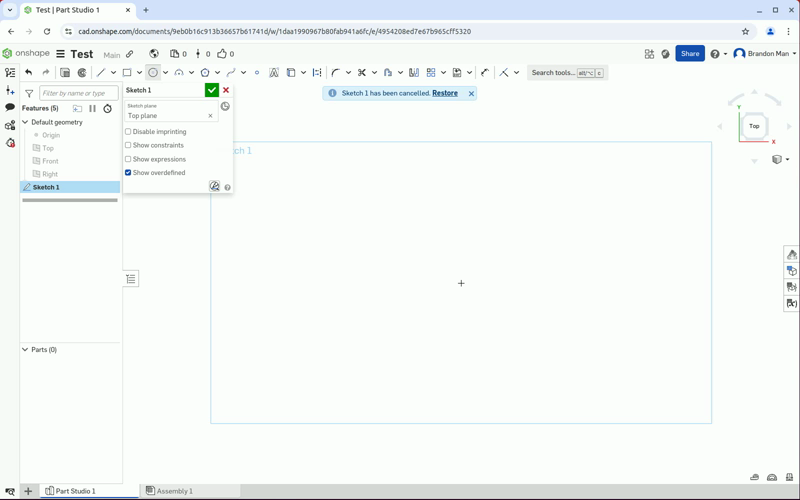
key_up(shift)
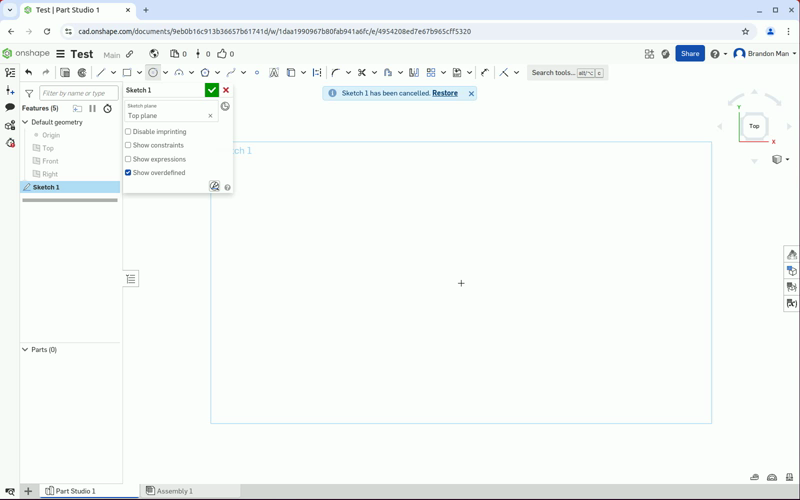
mouse_move(490, 282)
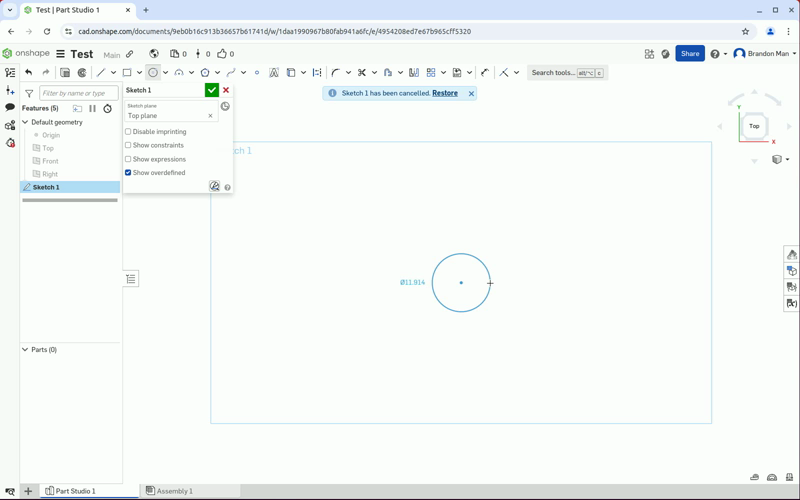
click(490, 282)
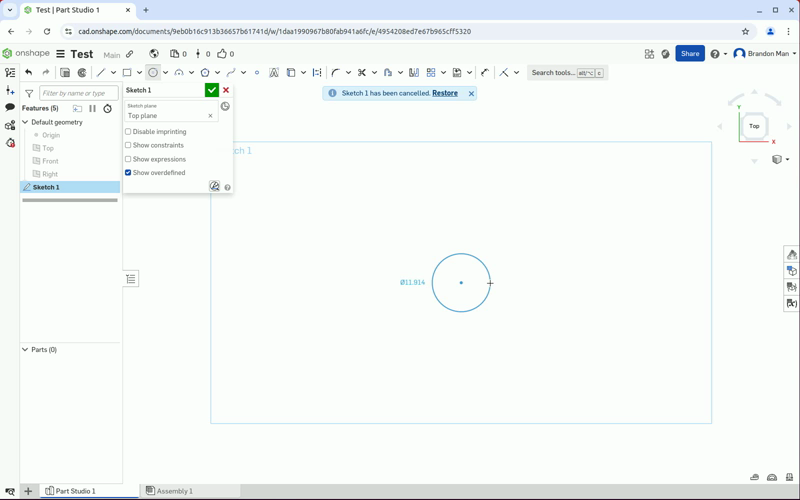
key(esc)
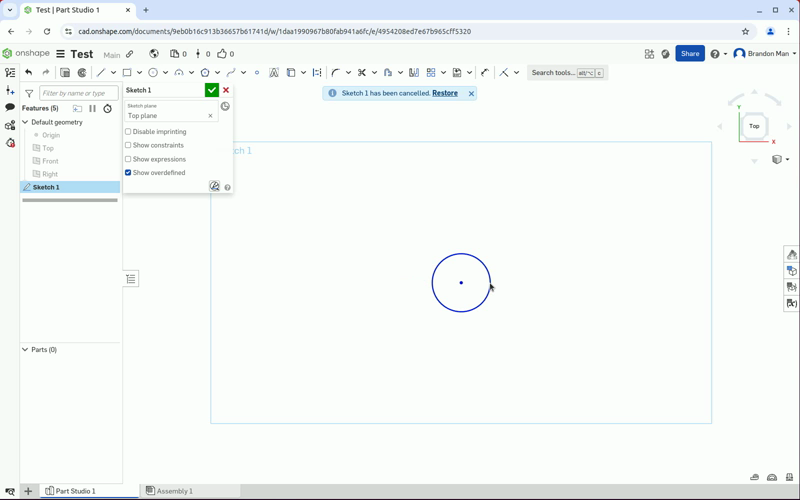
mouse_move(452, 289)
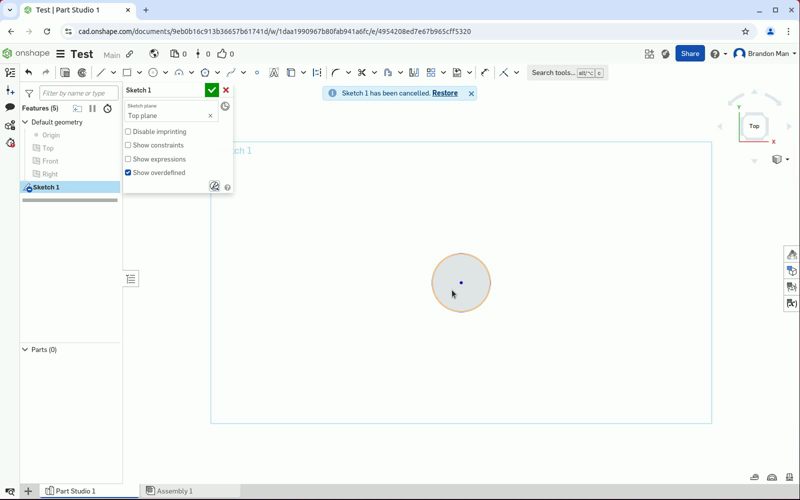
click(452, 289)
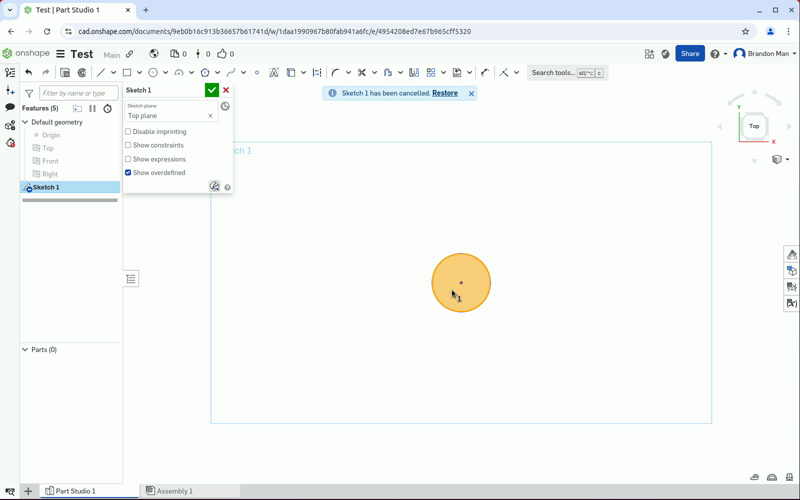
mouse_move(73, 352)
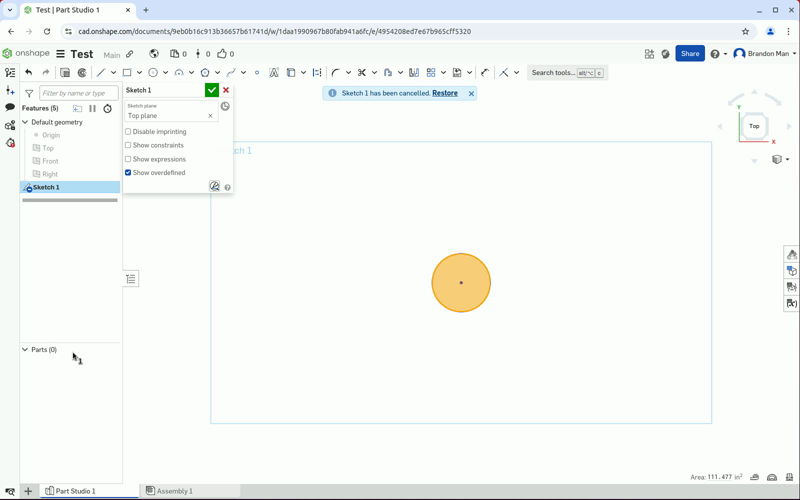
key(shift+y)
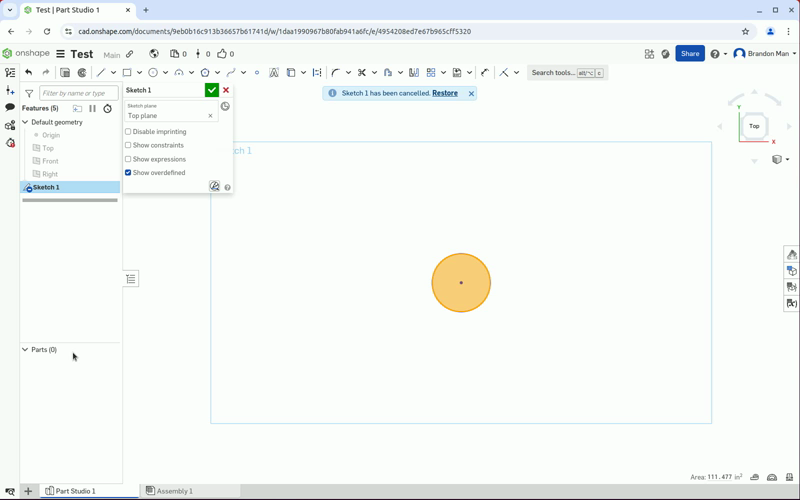
key(shift+e)
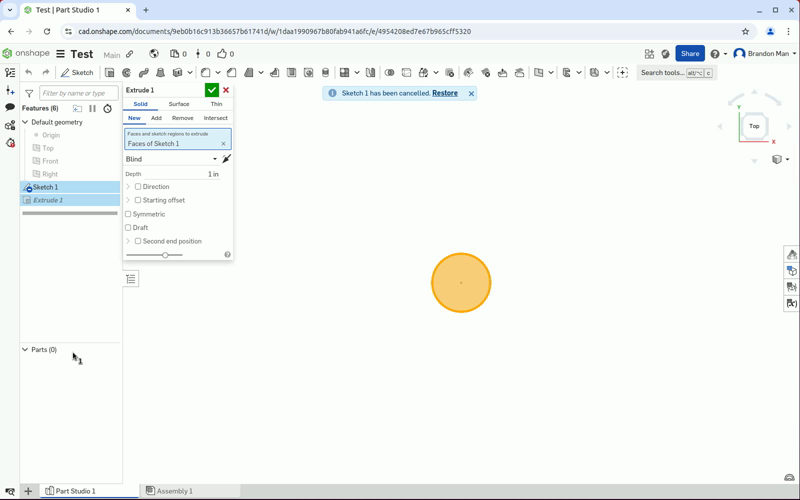
mouse_move(143, 106)
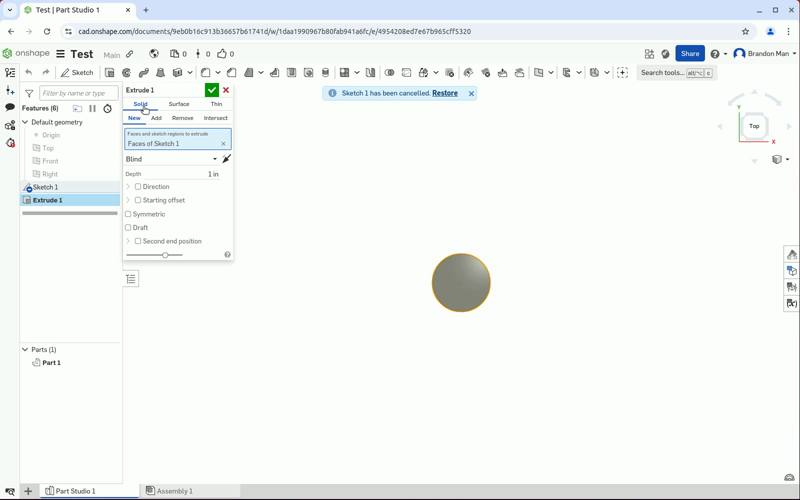
click(143, 106)
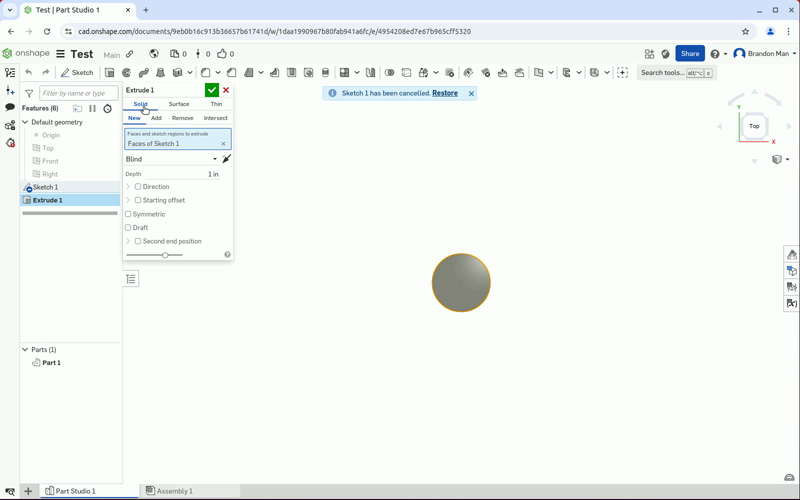
mouse_move(137, 120)
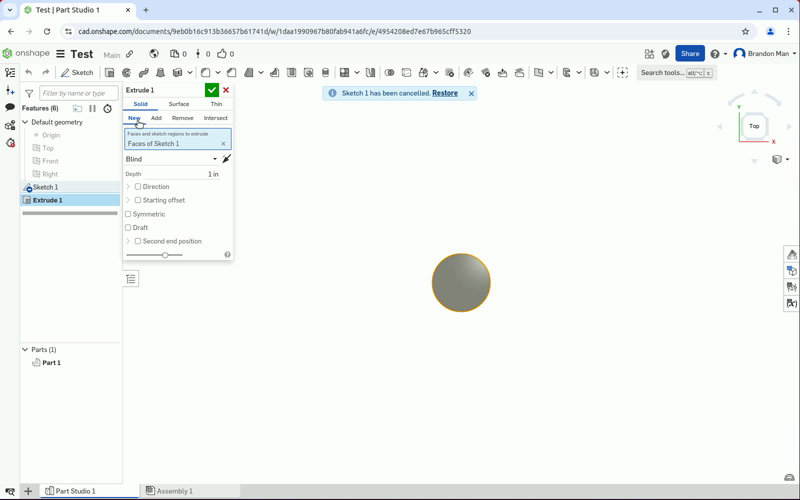
click(137, 120)
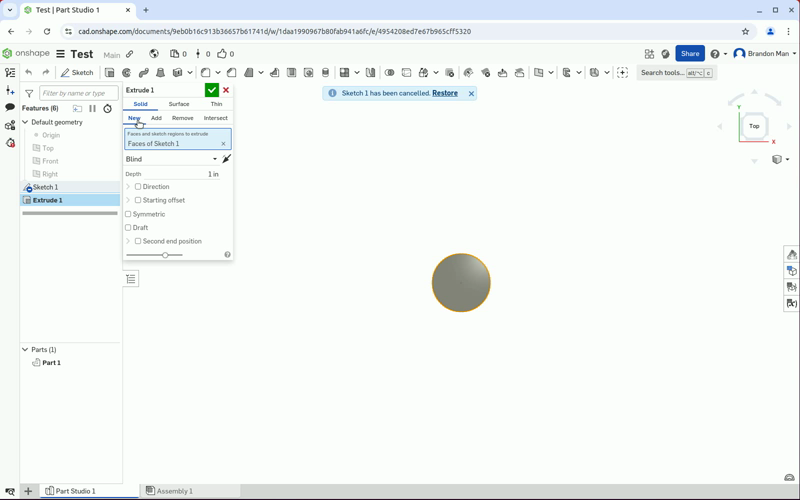
key(tab, 4)
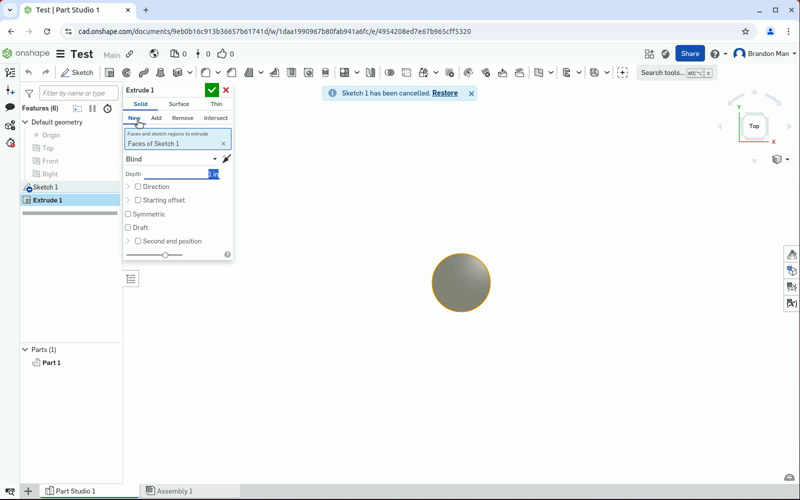
text(4.574)
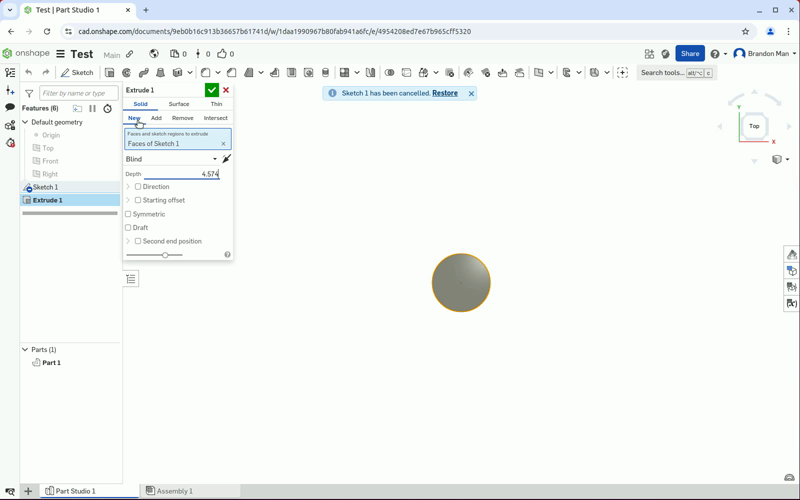
key(enter)
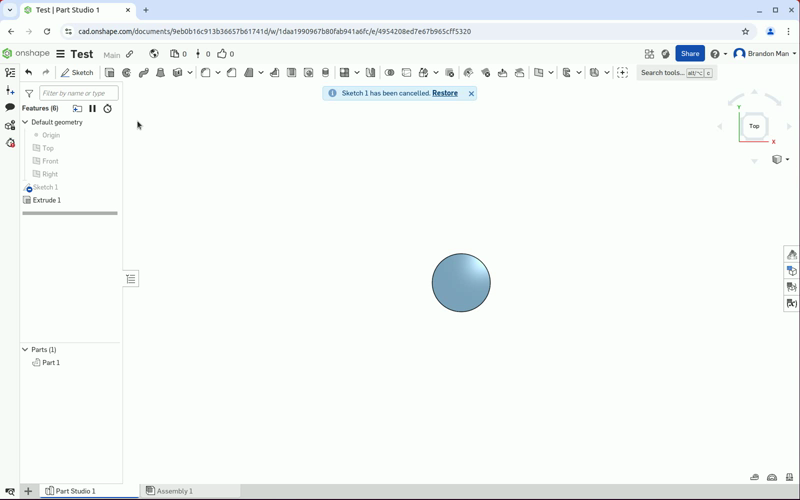
key(shift+h)
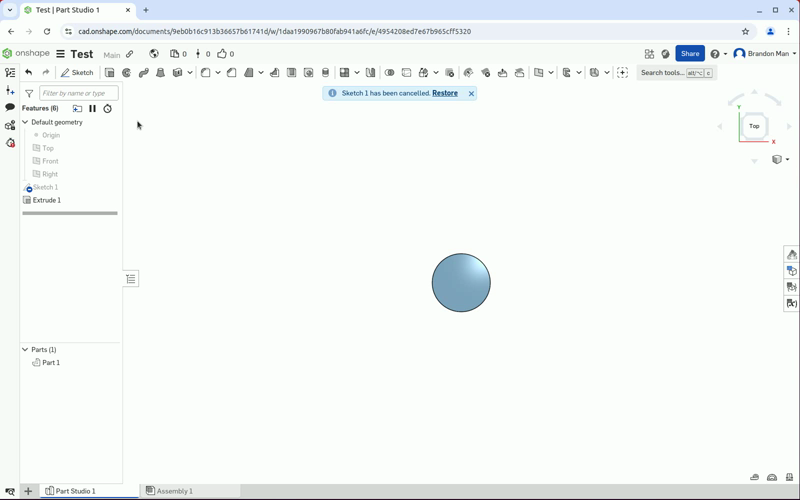
key(shift+h)
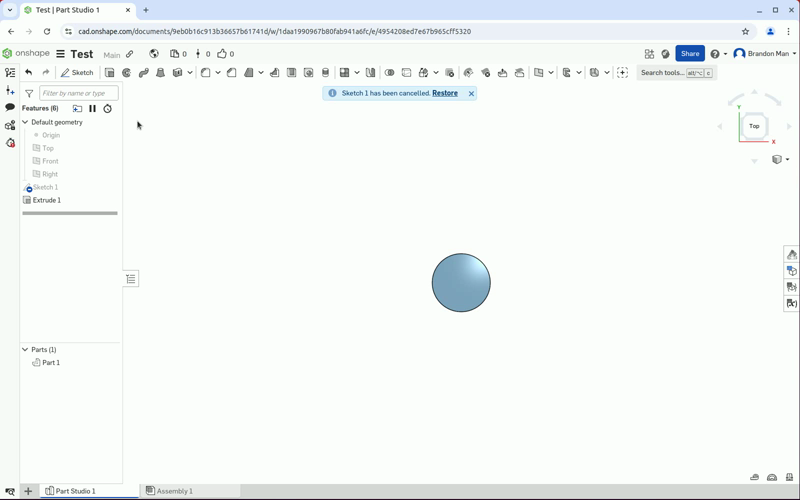
mouse_move(73, 189)
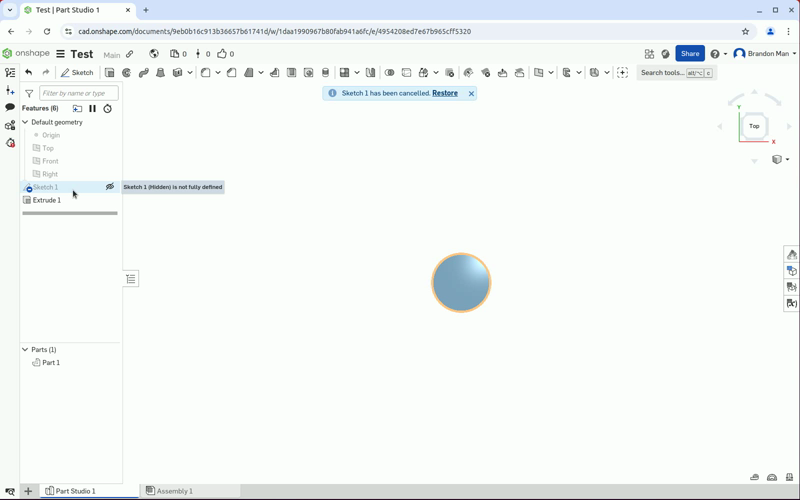
click(73, 189)
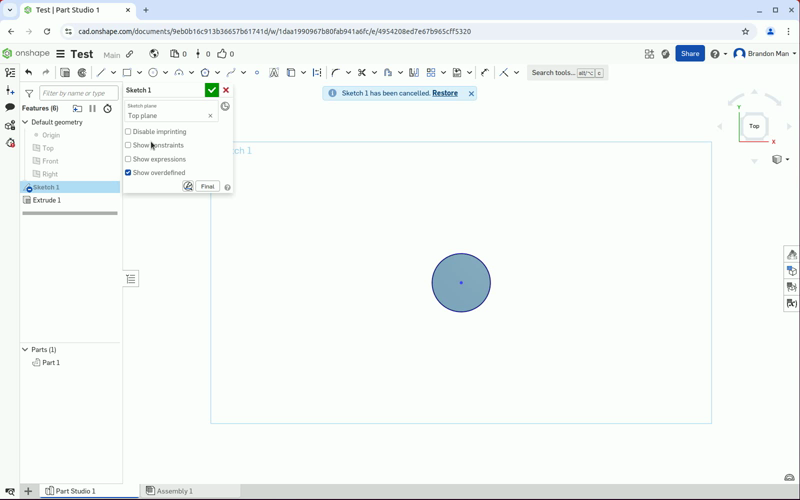
mouse_move(229, 92)
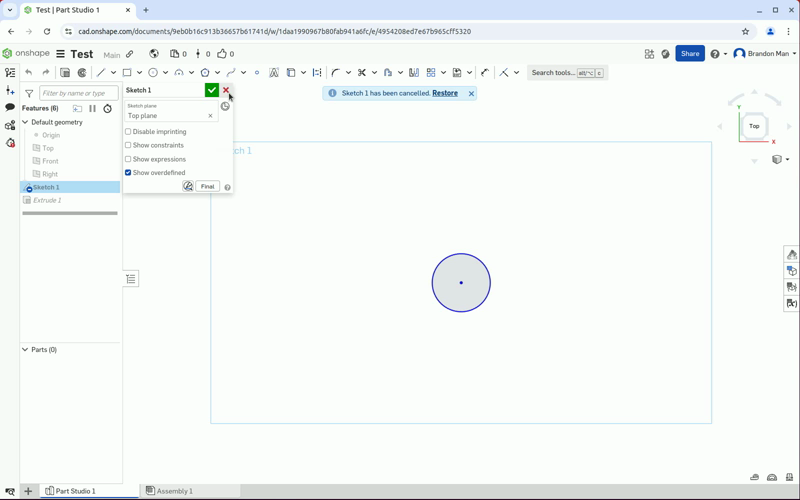
click(229, 92)
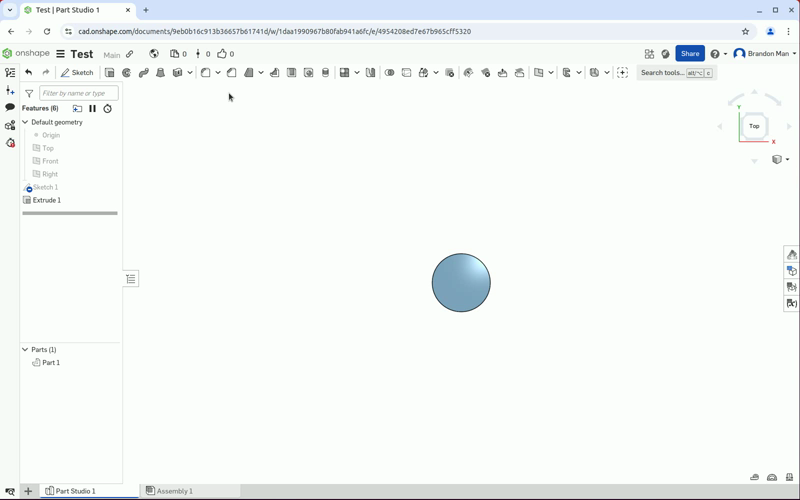
mouse_move(541, 75)
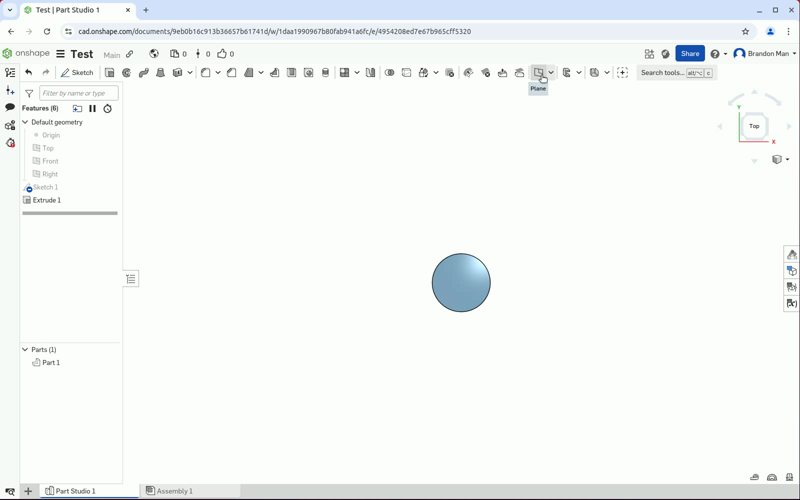
click(541, 75)
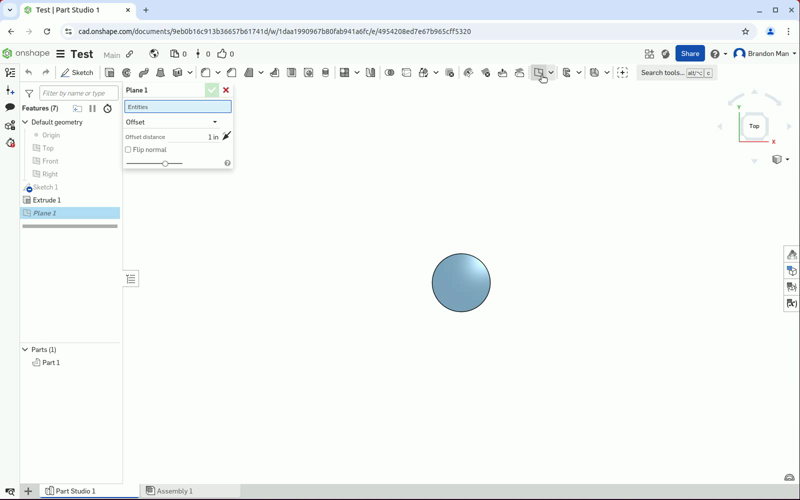
mouse_move(73, 150)
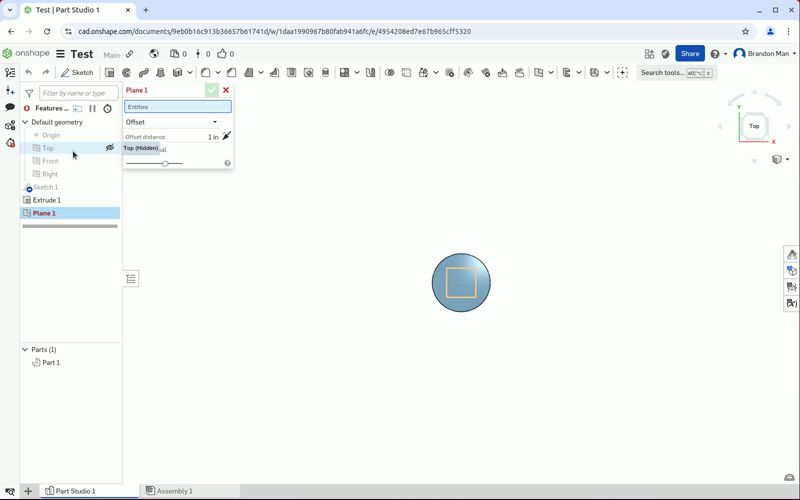
click(73, 150)
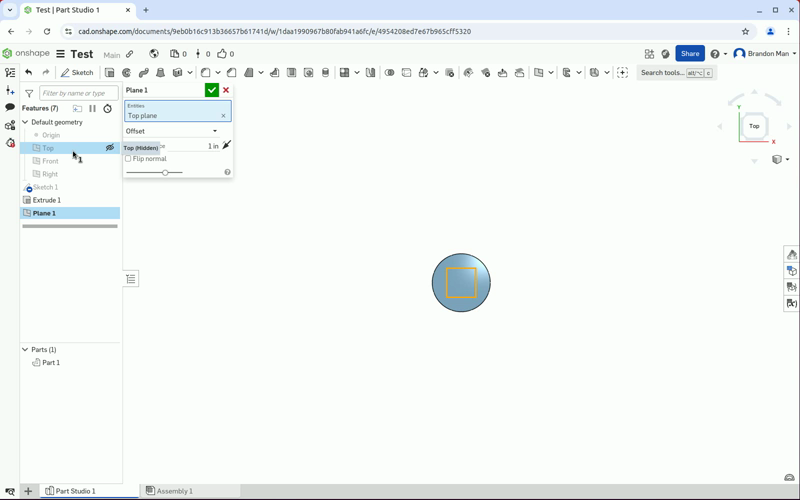
key(tab, 2)
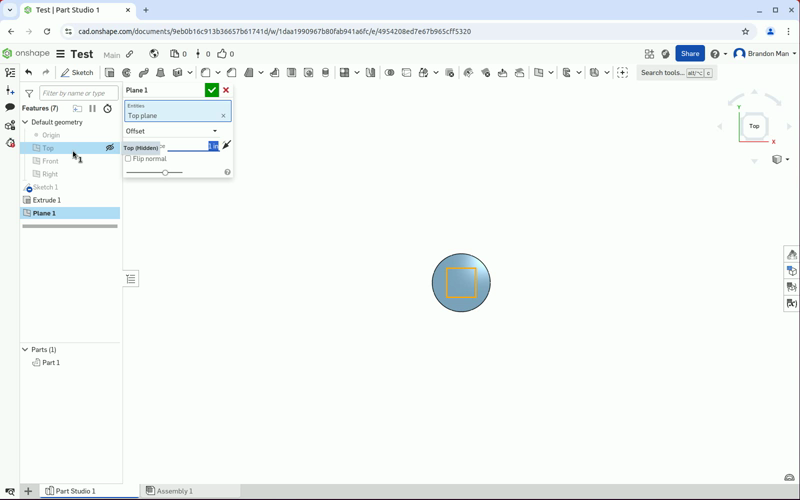
text(4.56)
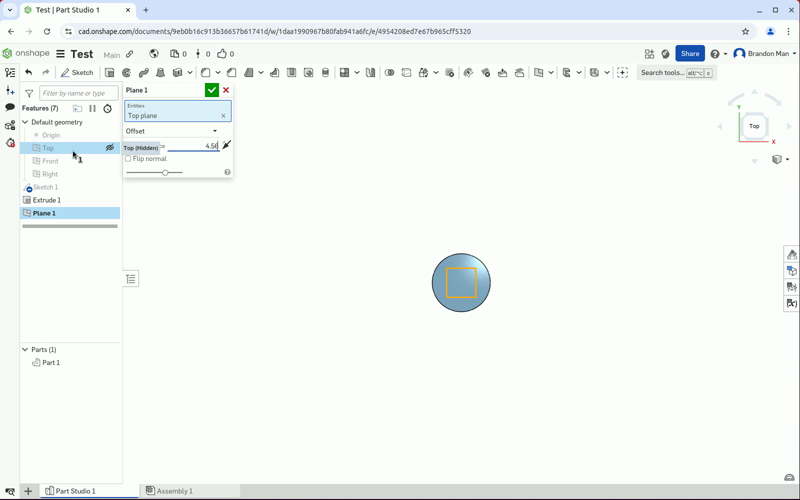
key(enter, 2)
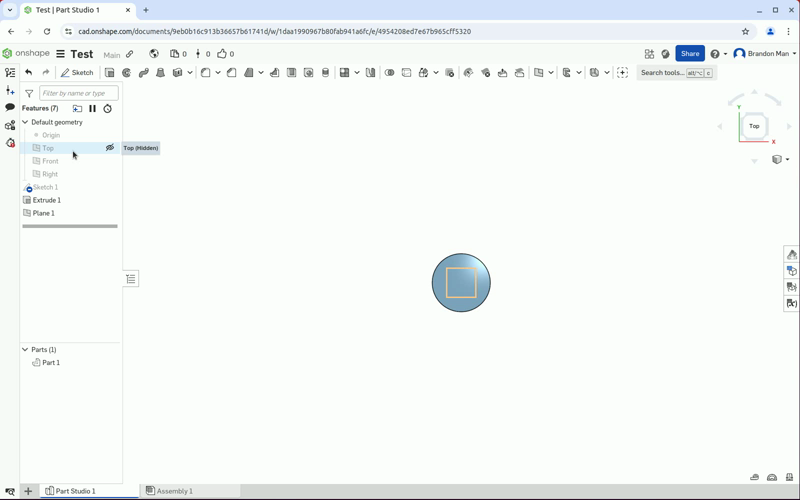
key(shift+s)
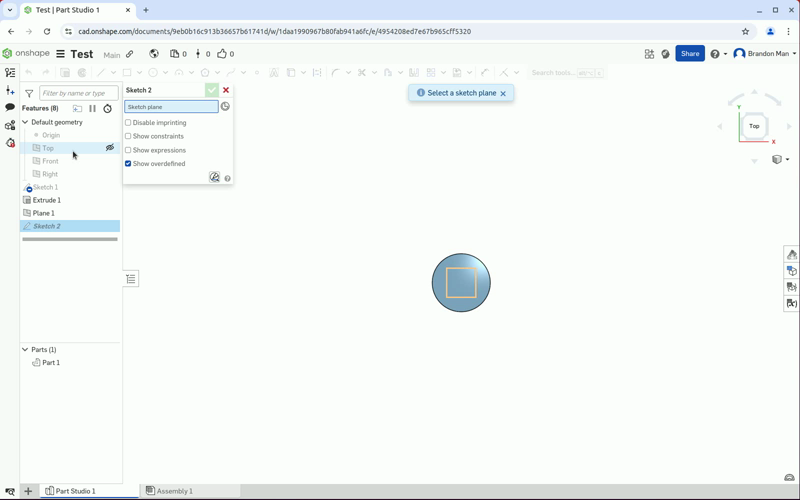
mouse_move(73, 215)
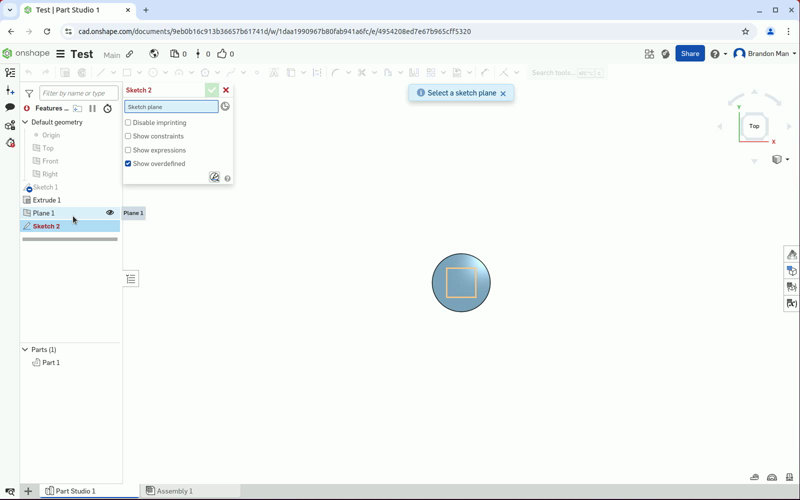
click(73, 215)
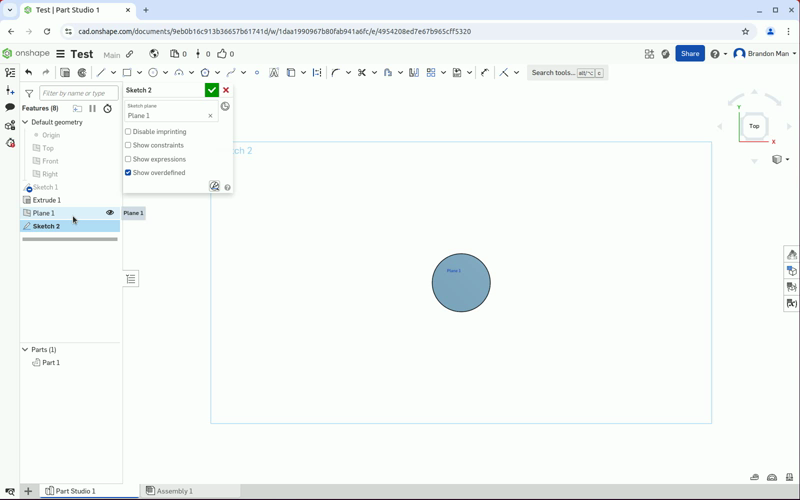
mouse_move(73, 352)
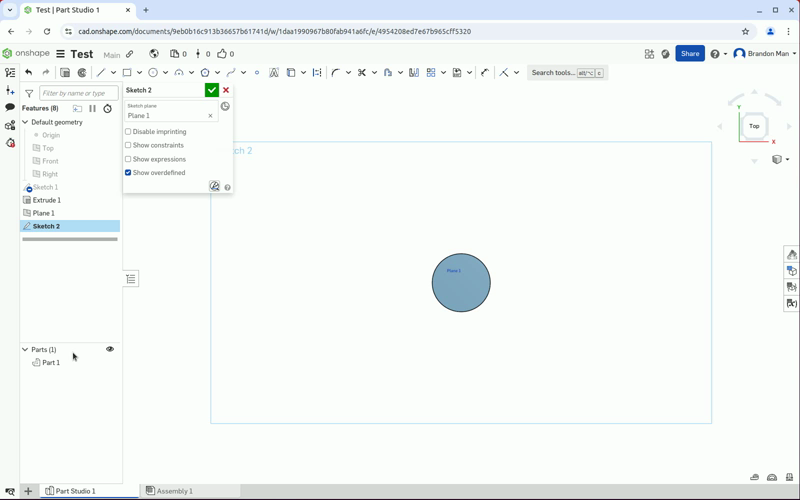
key(y)
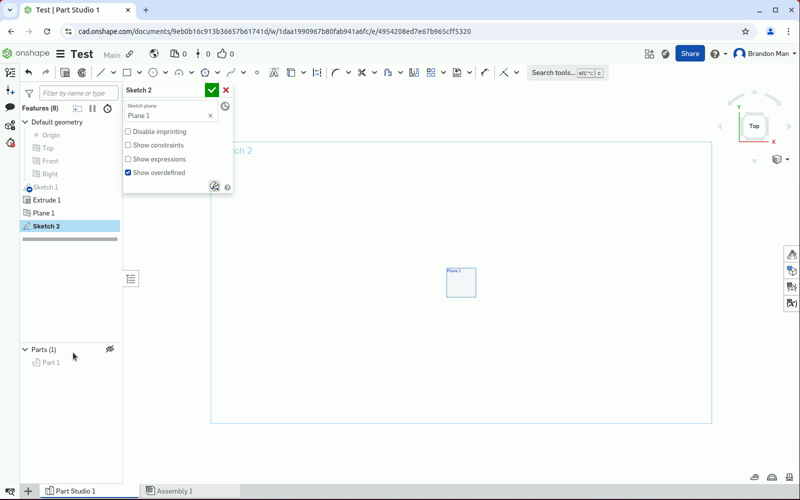
key(c)
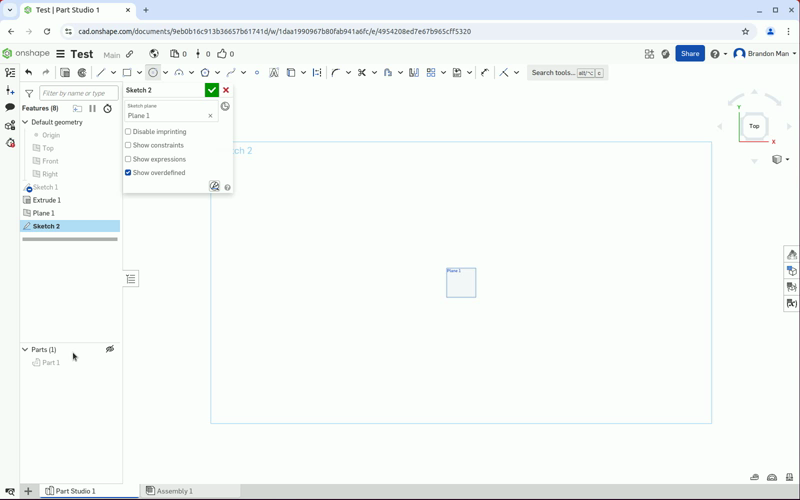
key_down(shift)
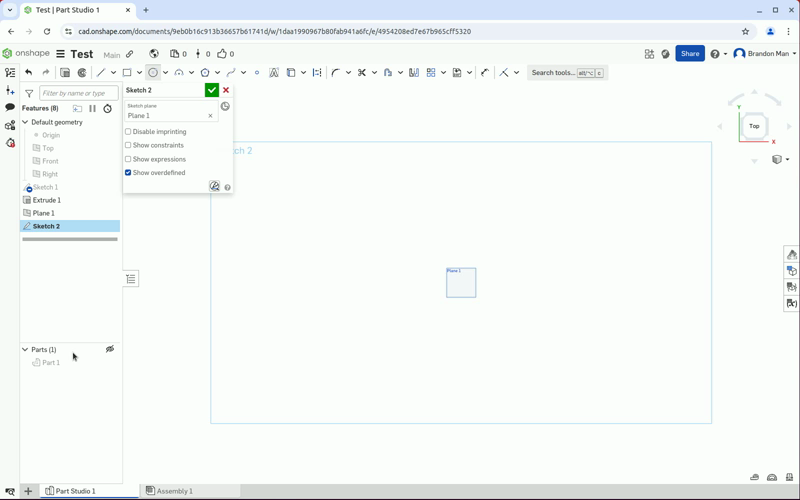
mouse_move(461, 282)
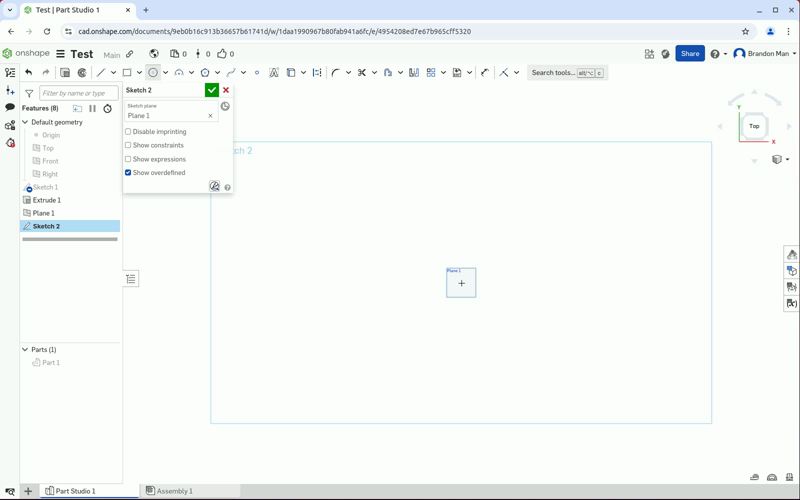
click(461, 282)
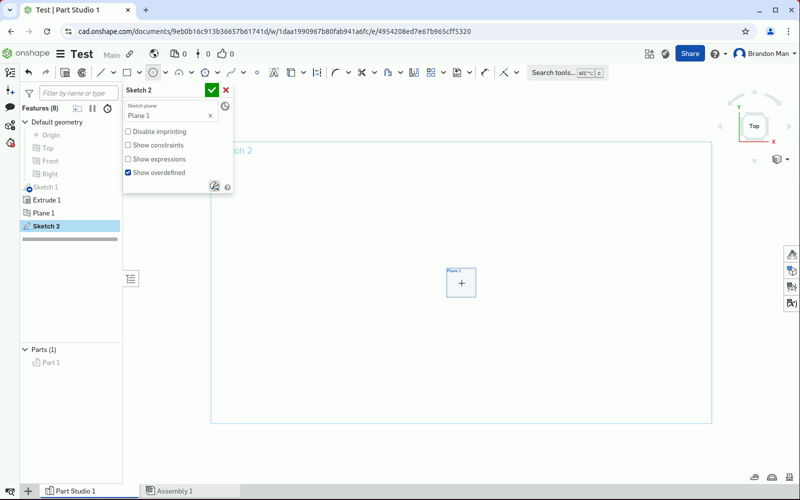
key_up(shift)
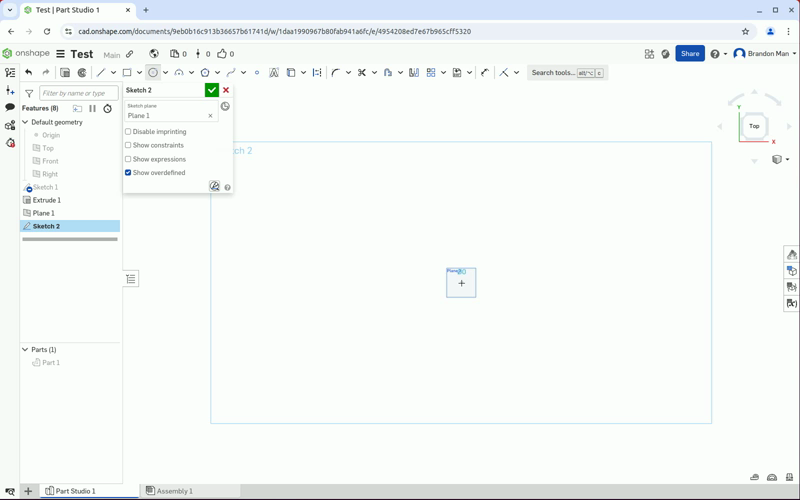
mouse_move(479, 282)
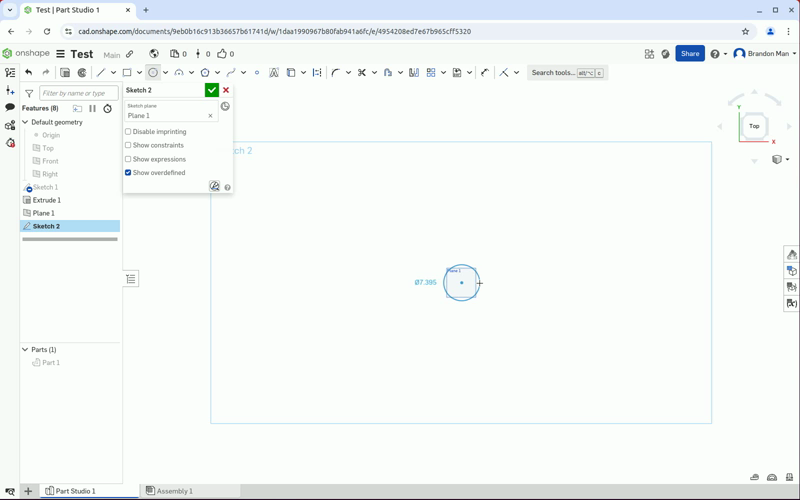
click(479, 282)
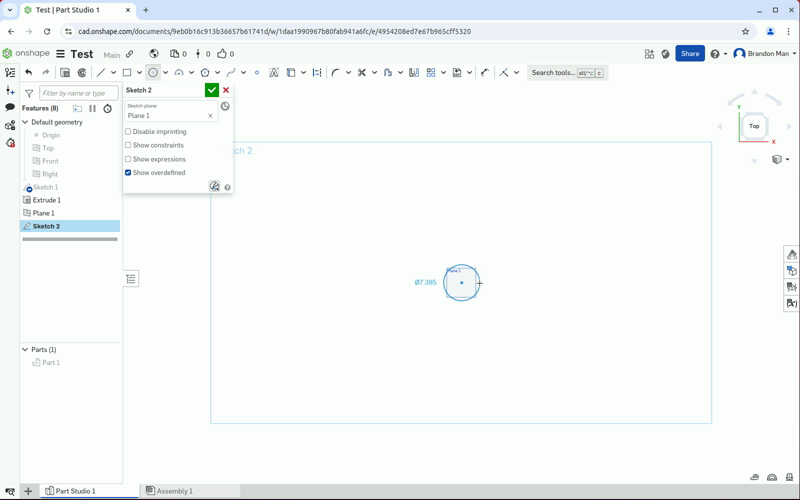
key(esc)
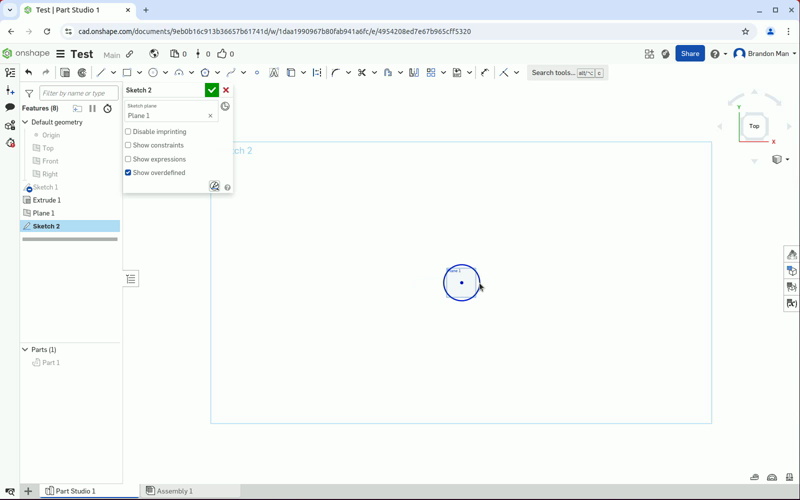
mouse_move(454, 276)
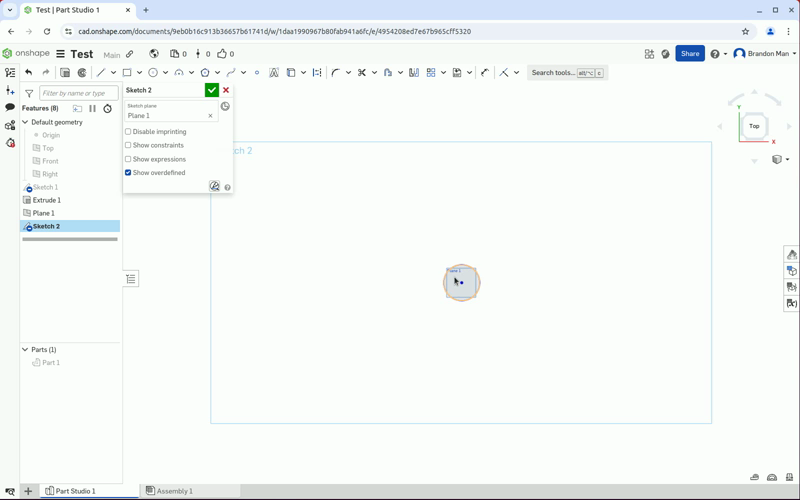
scroll(6)
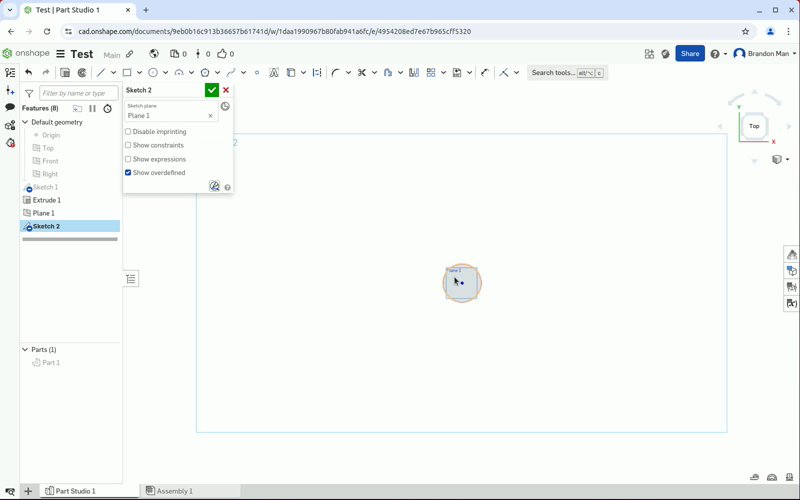
scroll(6)
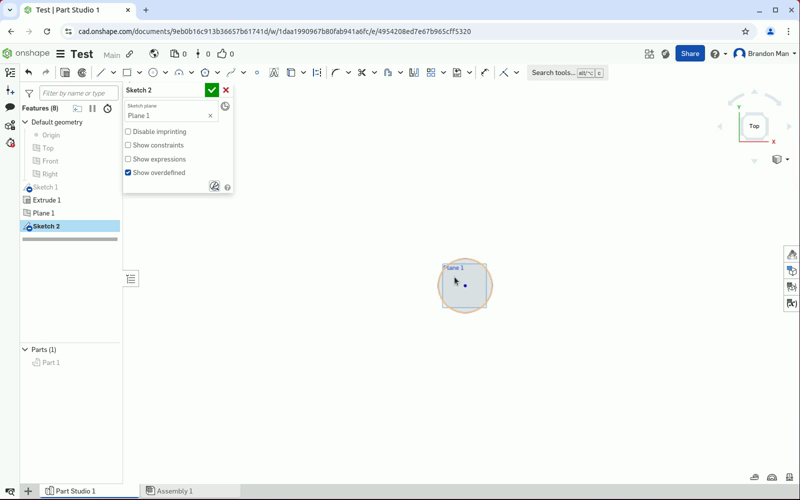
scroll(6)
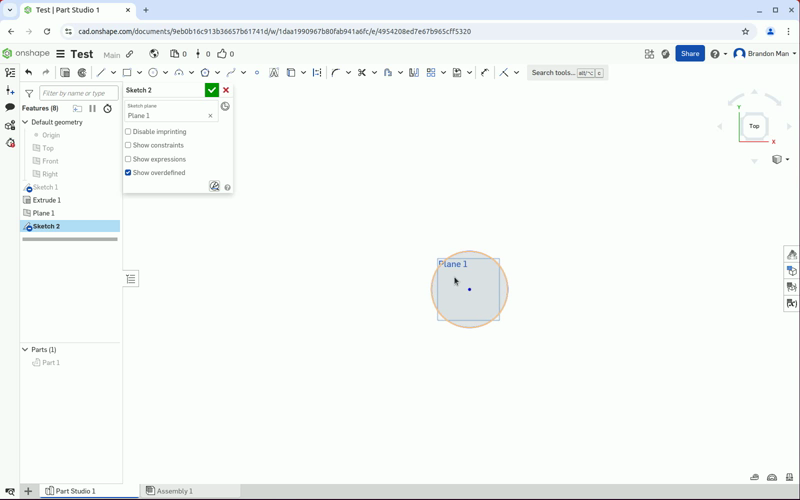
scroll(6)
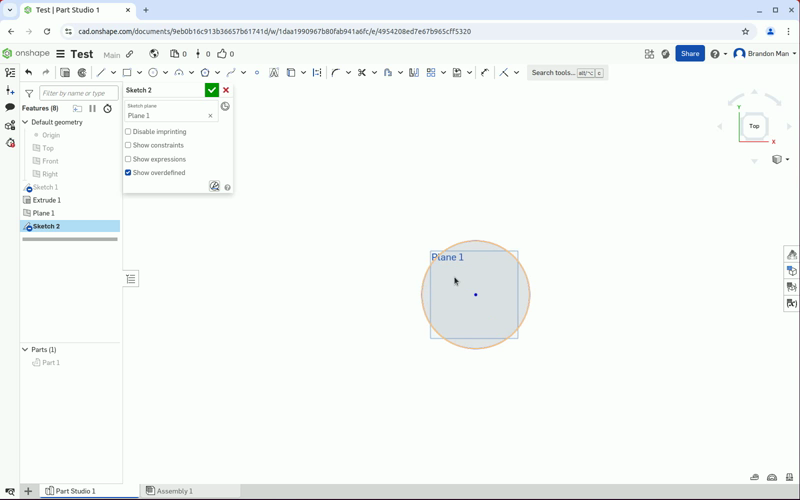
scroll(6)
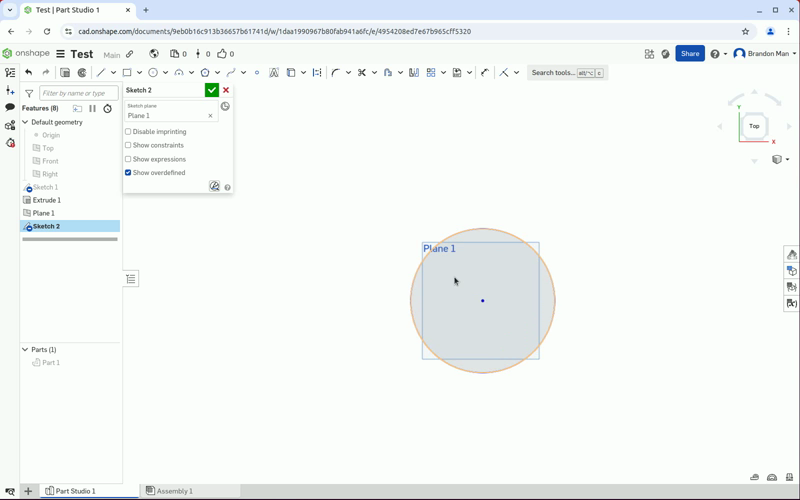
scroll(6)
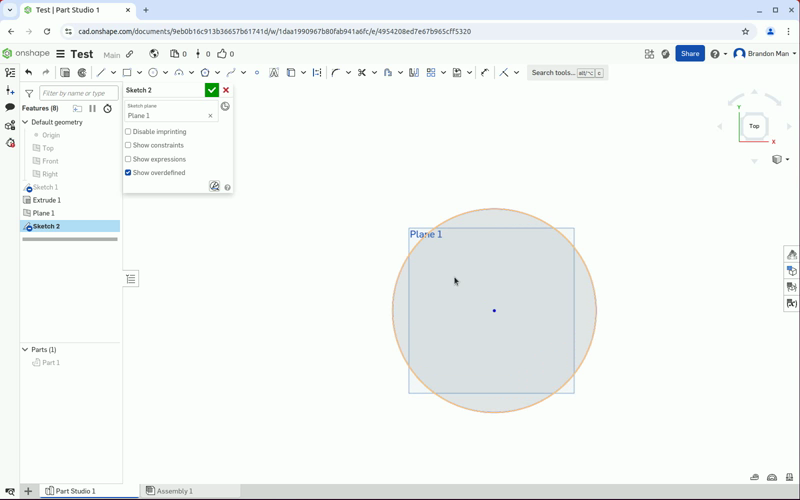
scroll(6)
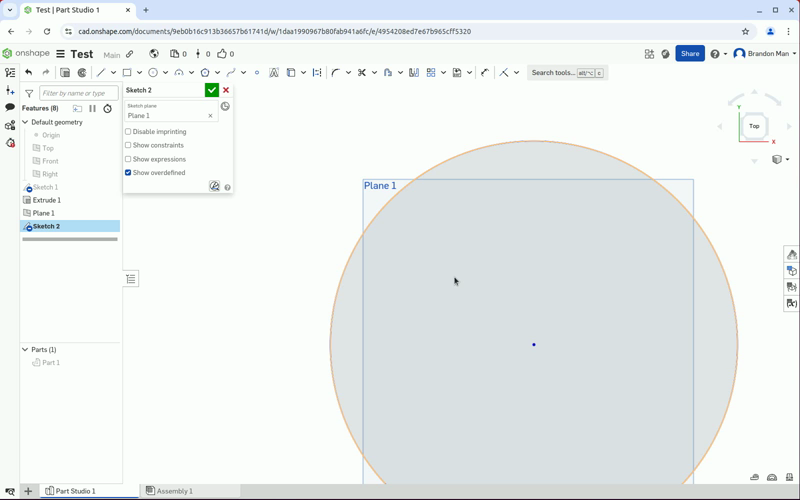
click(454, 276)
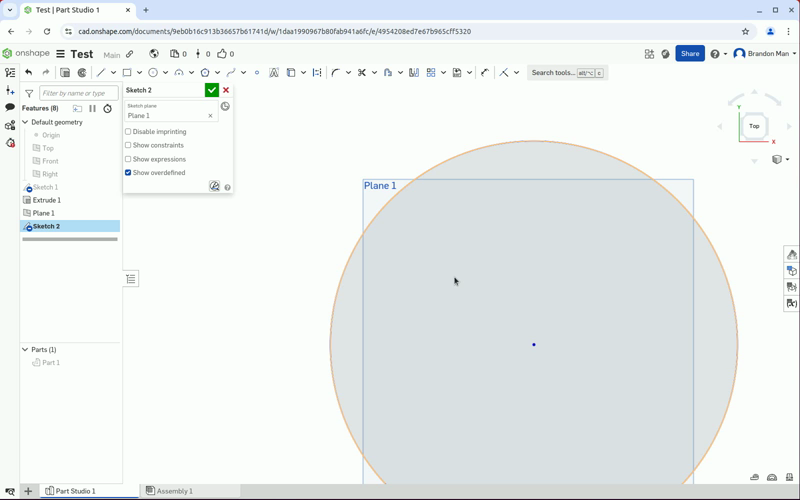
scroll(-6)
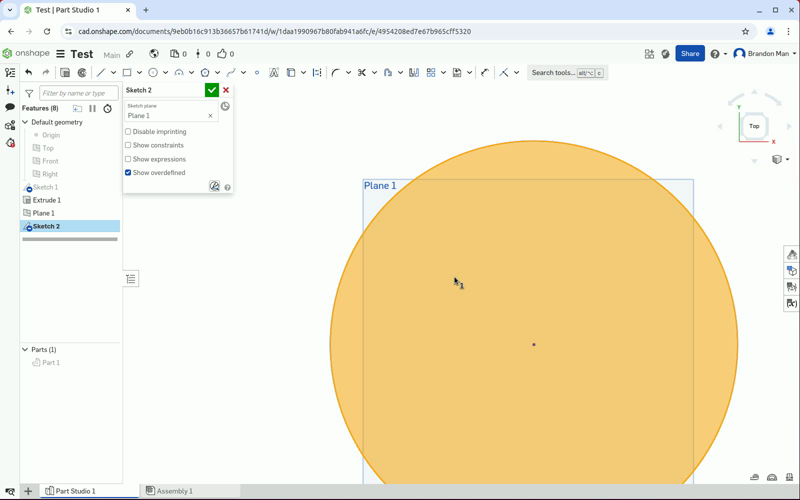
scroll(-6)
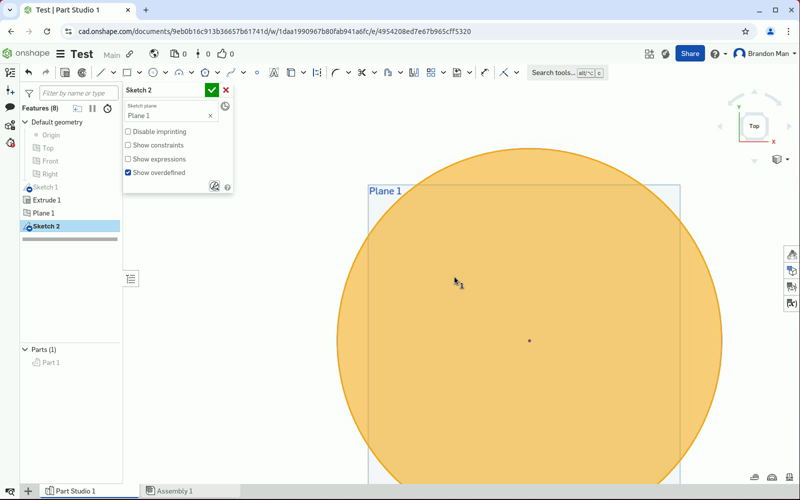
scroll(-6)
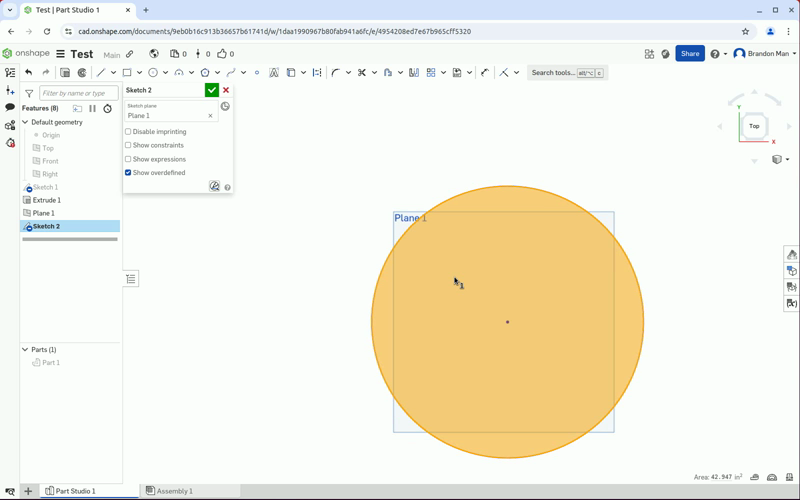
scroll(-6)
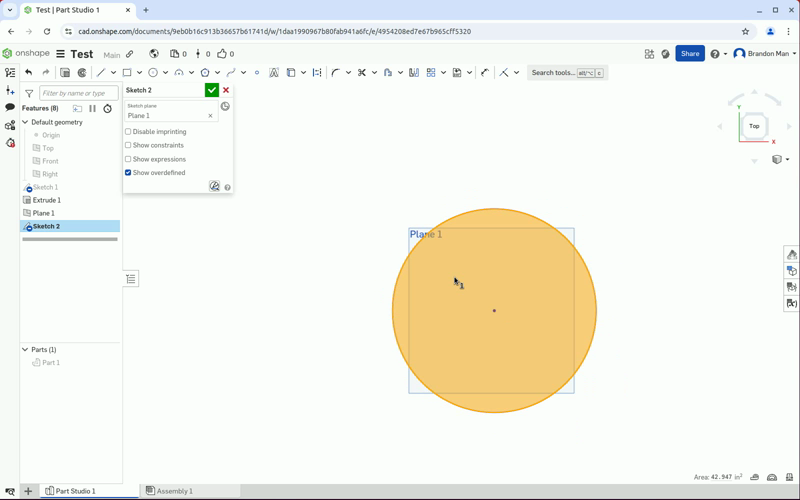
scroll(-6)
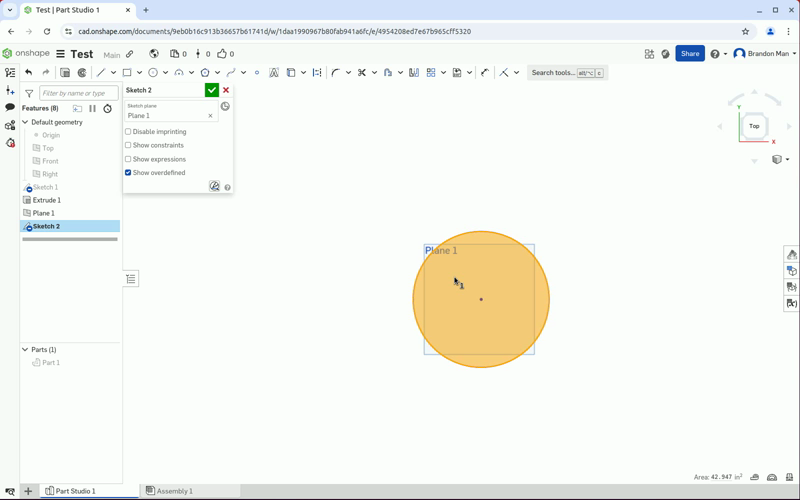
scroll(-6)
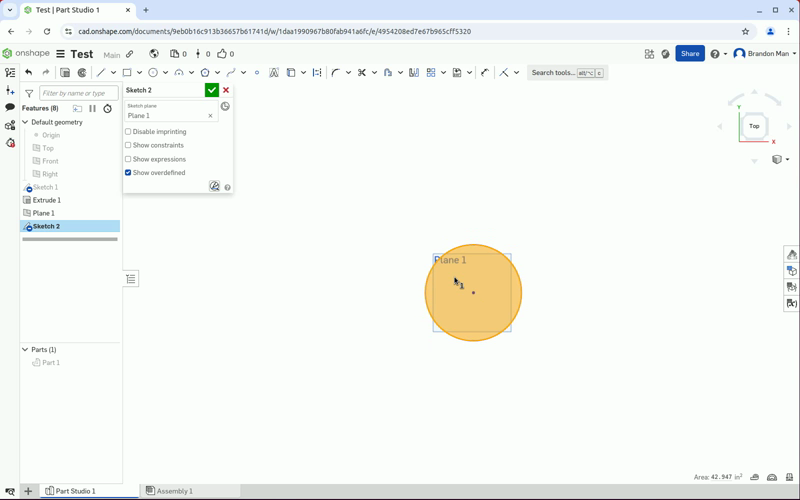
scroll(-6)
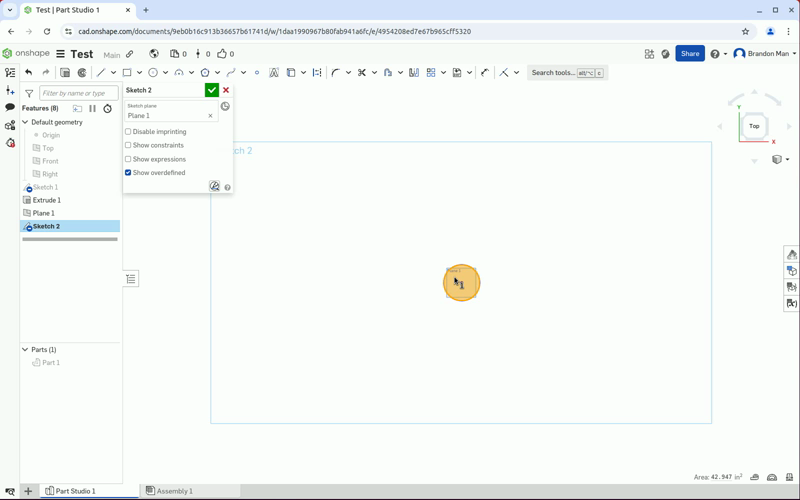
mouse_move(73, 352)
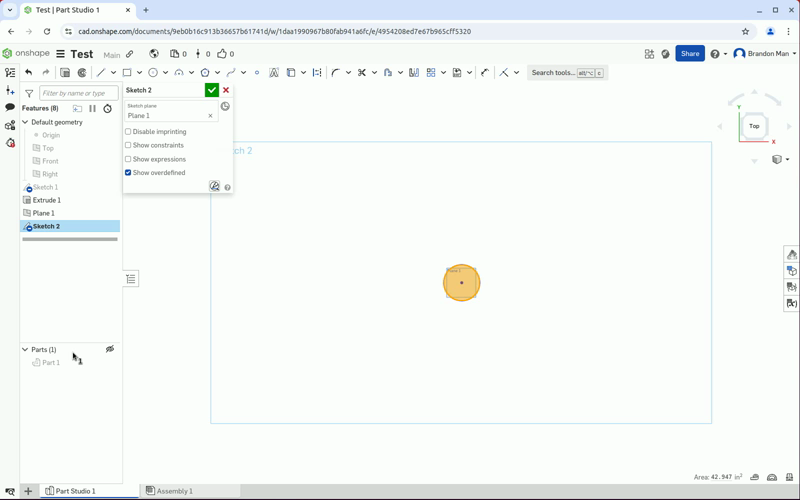
key(shift+y)
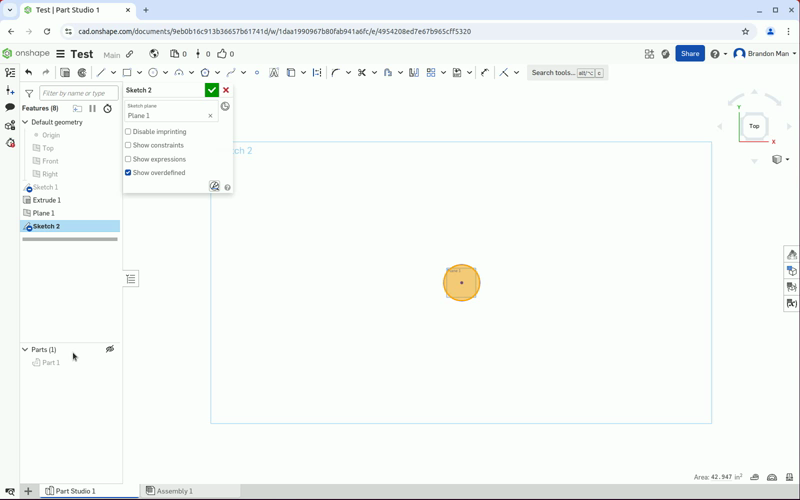
key(shift+e)
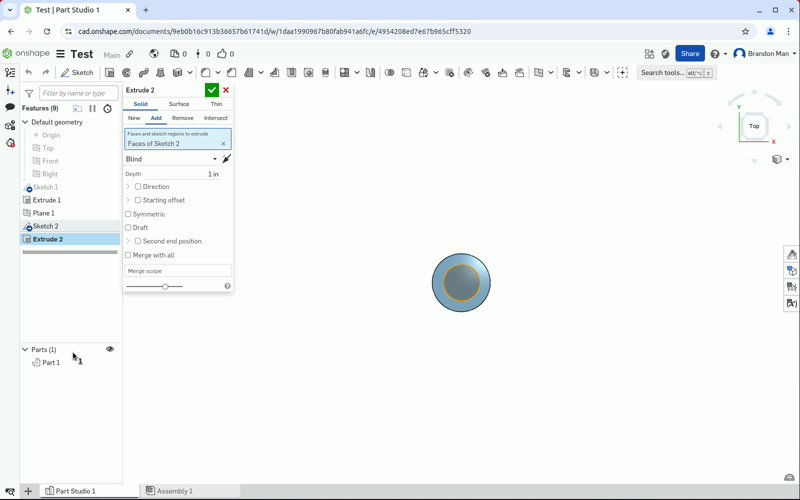
mouse_move(143, 106)
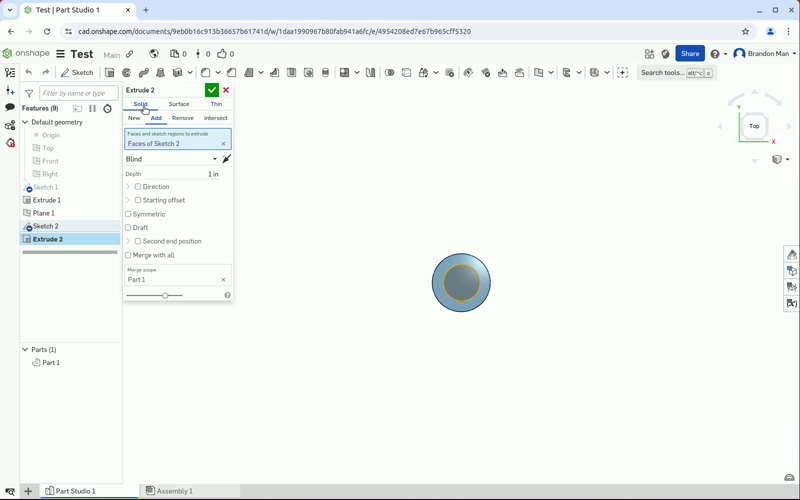
click(143, 106)
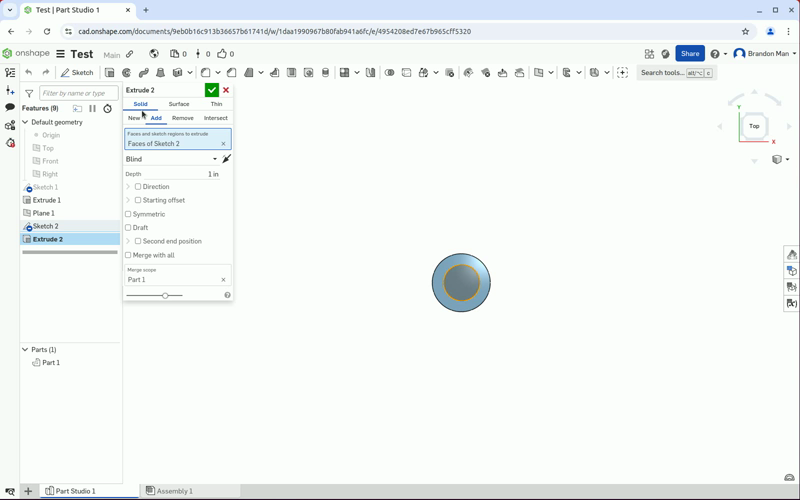
mouse_move(137, 120)
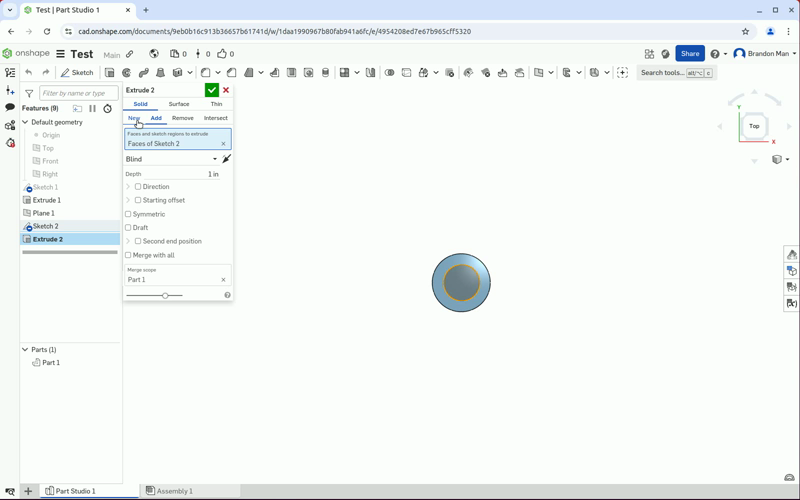
click(137, 120)
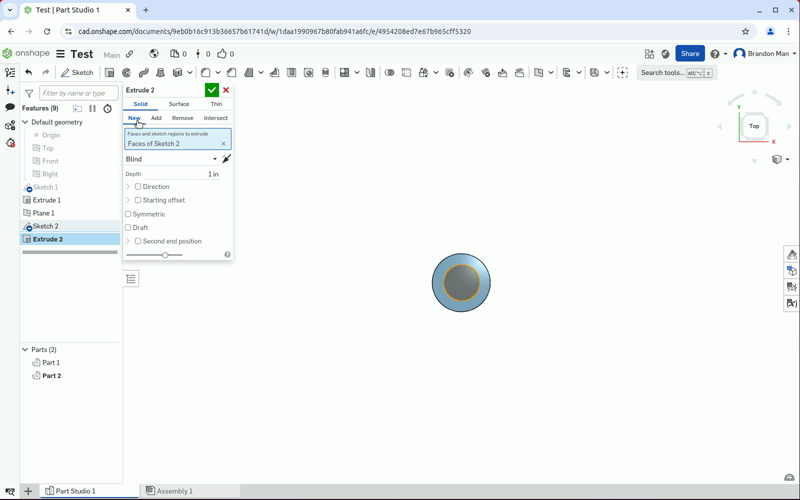
key(tab, 4)
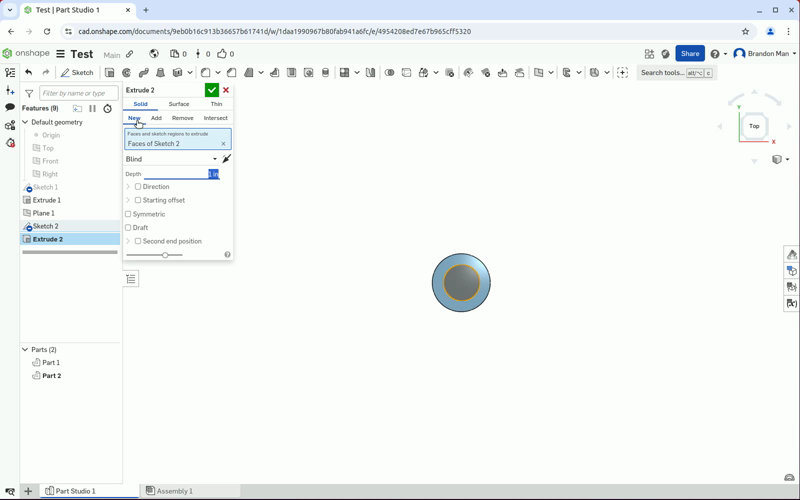
text(18.535)
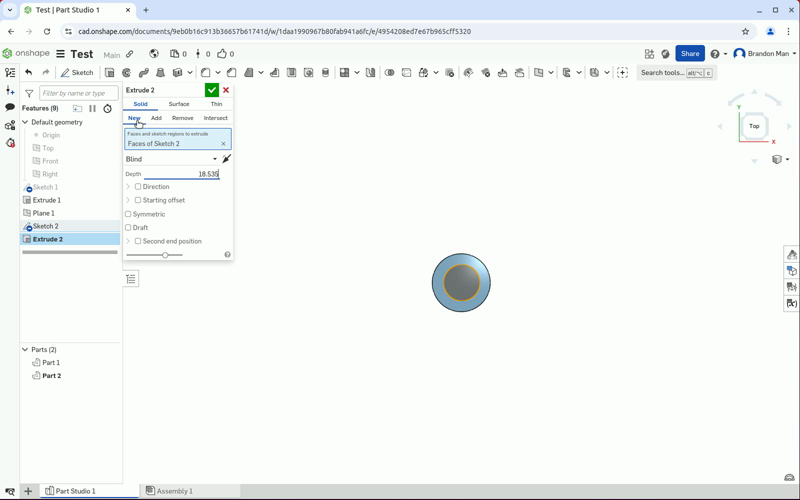
key(enter)
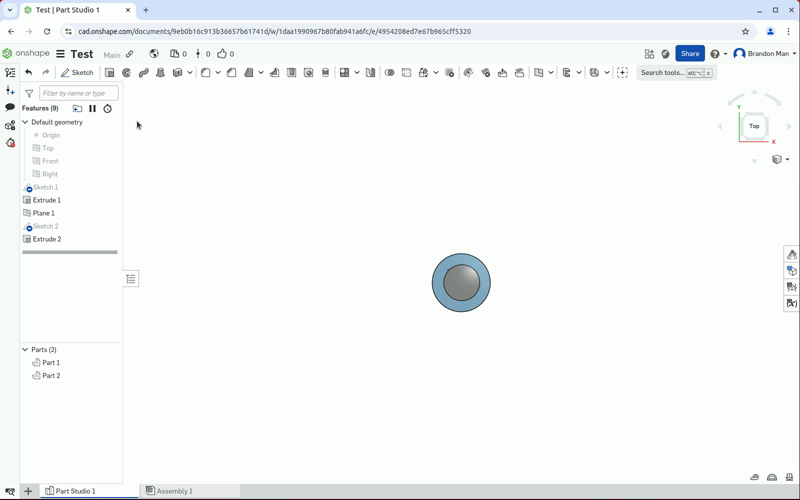
key(shift+h)
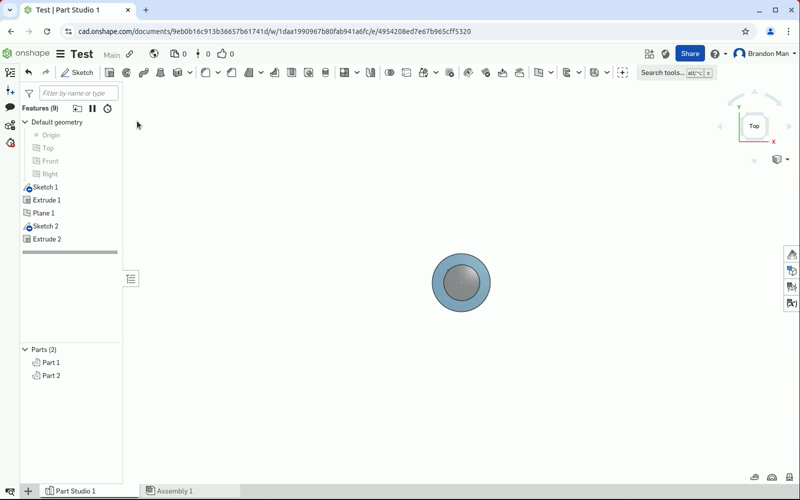
key(shift+h)
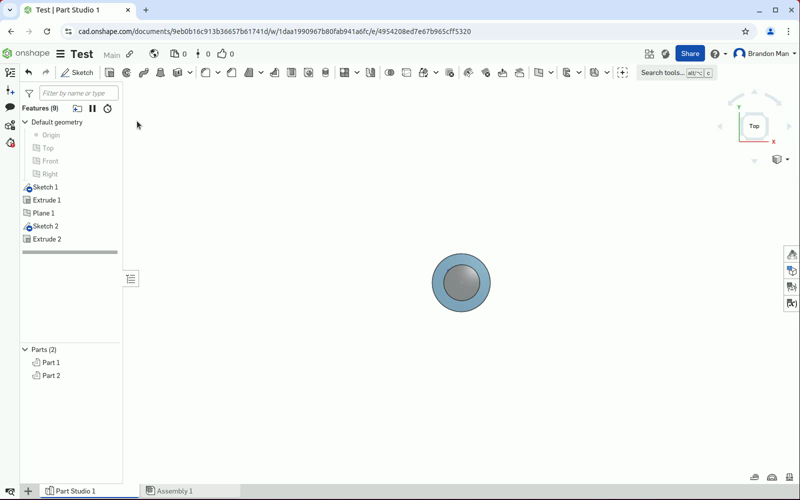
key(shift+7)
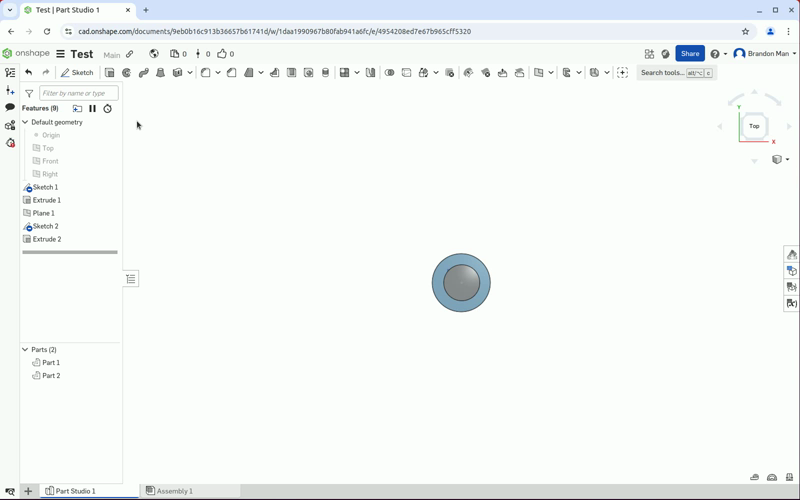
key(up, 3)
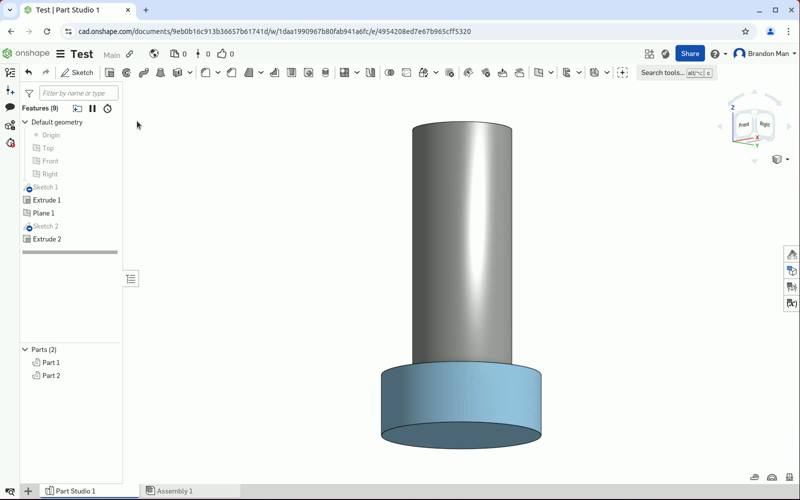
key(left, 3)
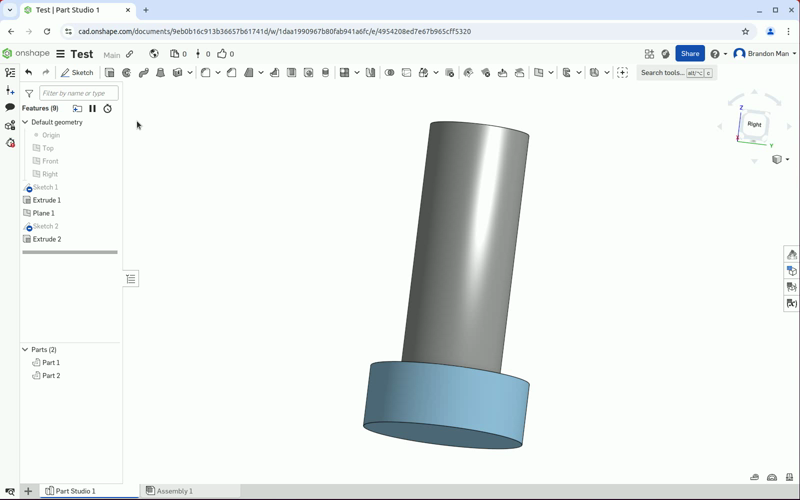
key(right, 3)
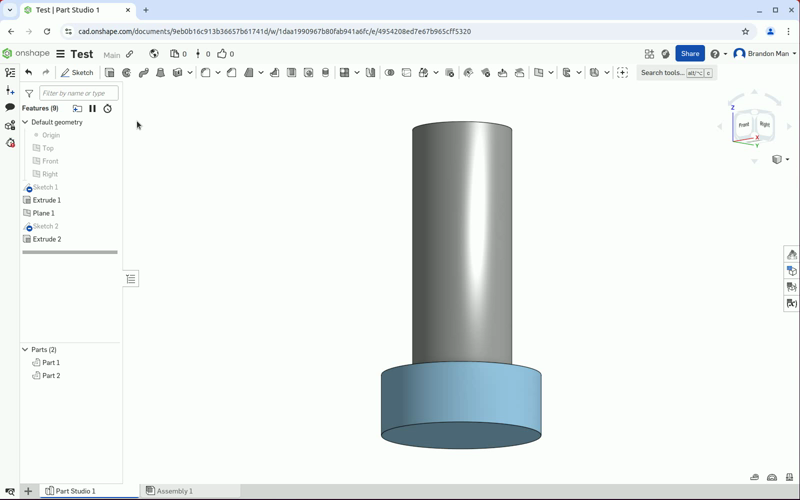
key(down, 3)
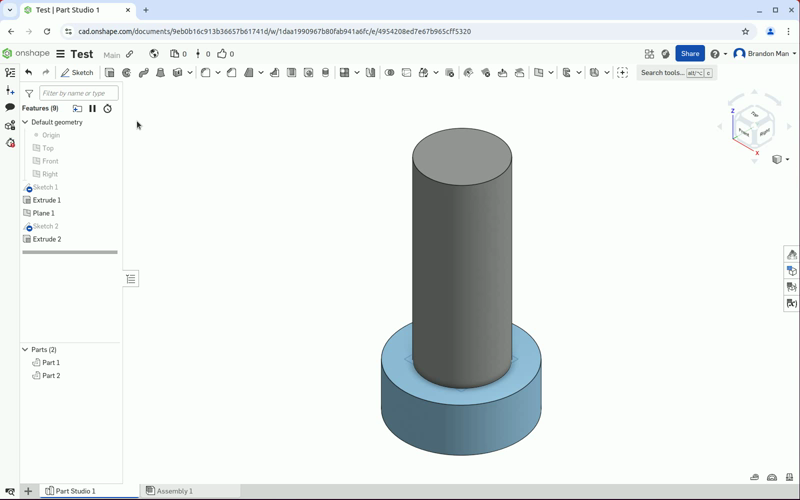
mouse_move(73, 189)
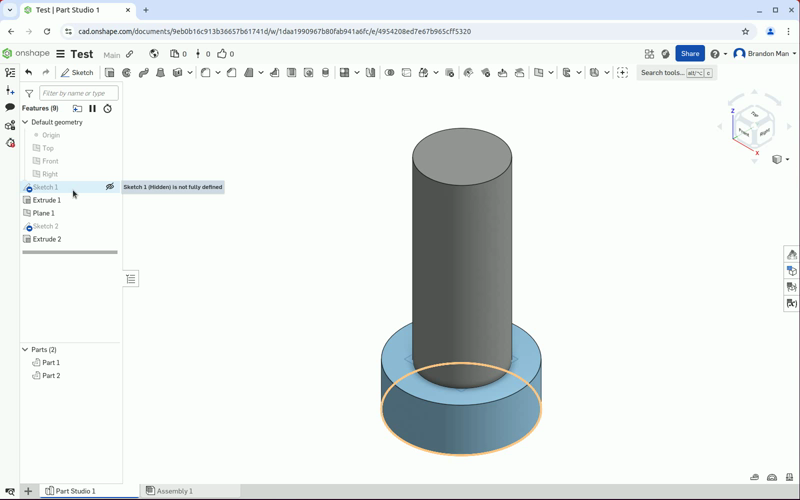
click(73, 189)